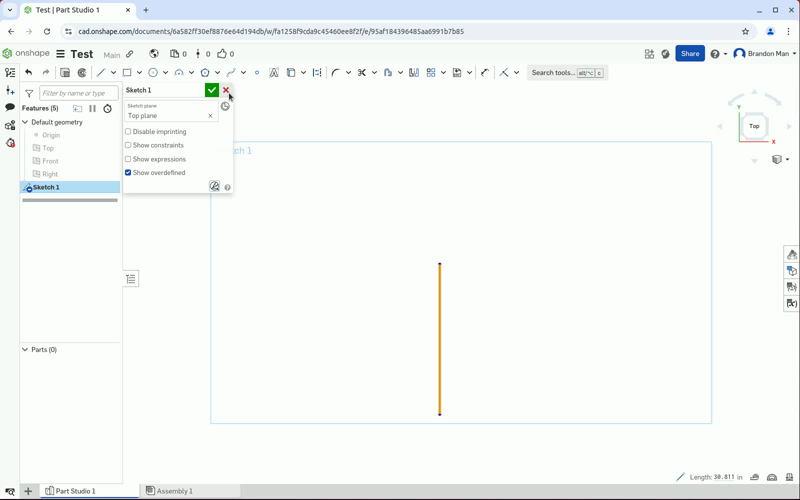
key(shift+h)
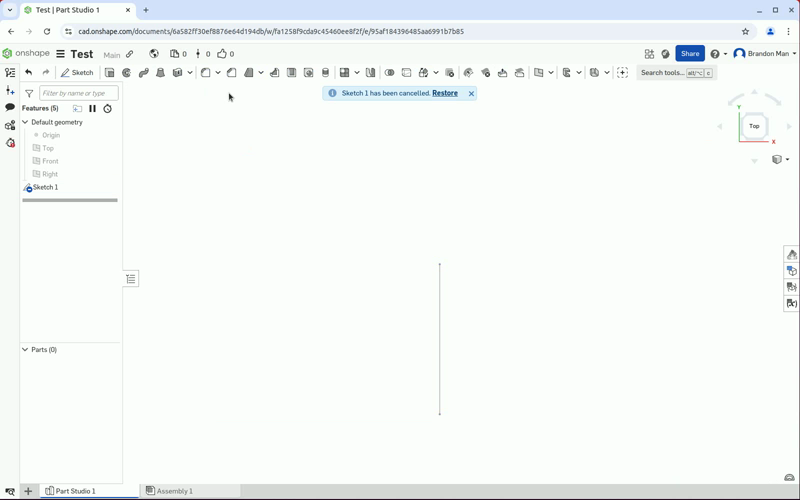
key(shift+s)
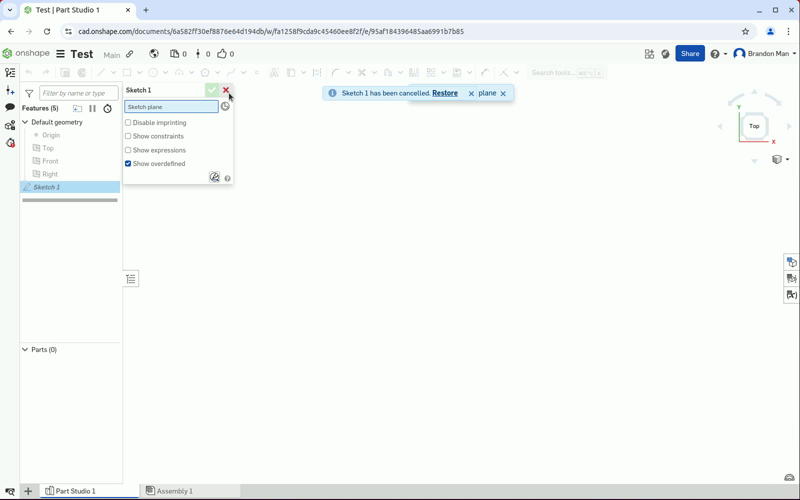
mouse_move(73, 150)
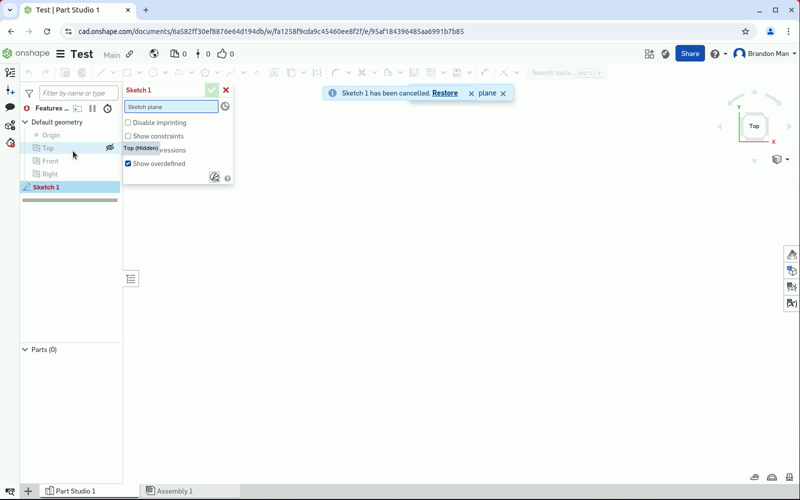
click(73, 150)
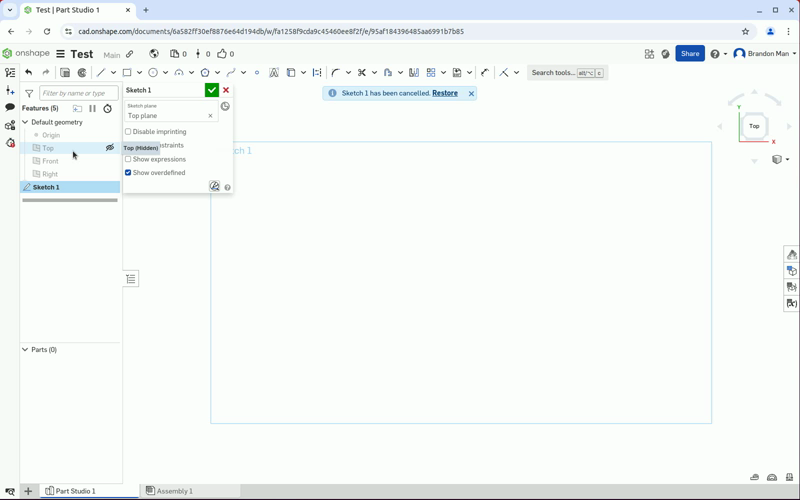
mouse_move(73, 352)
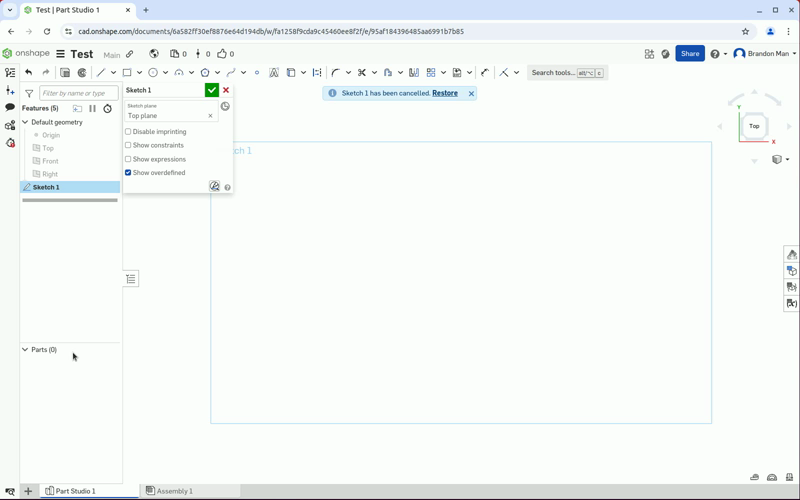
key(y)
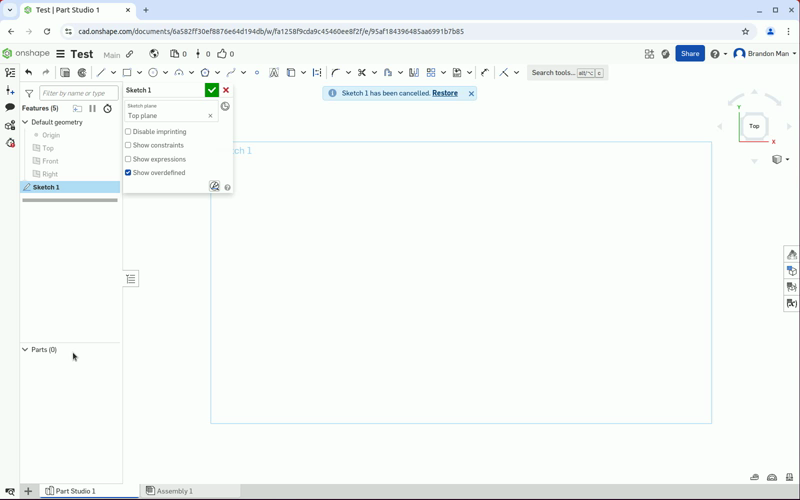
key(c)
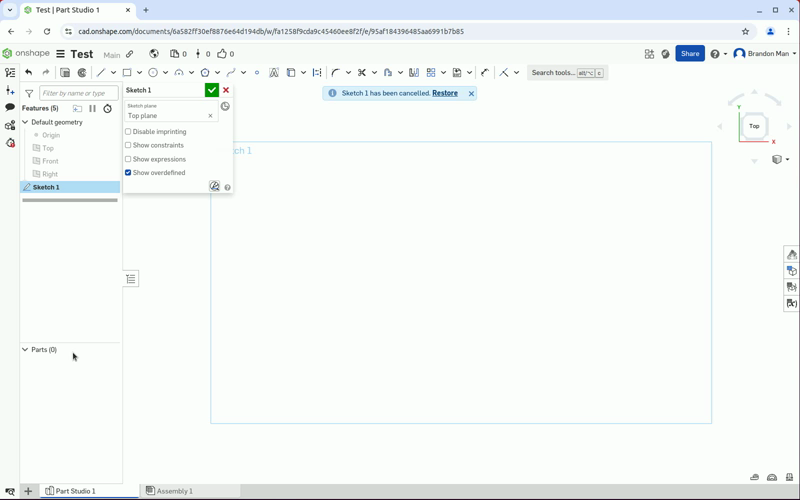
key_down(shift)
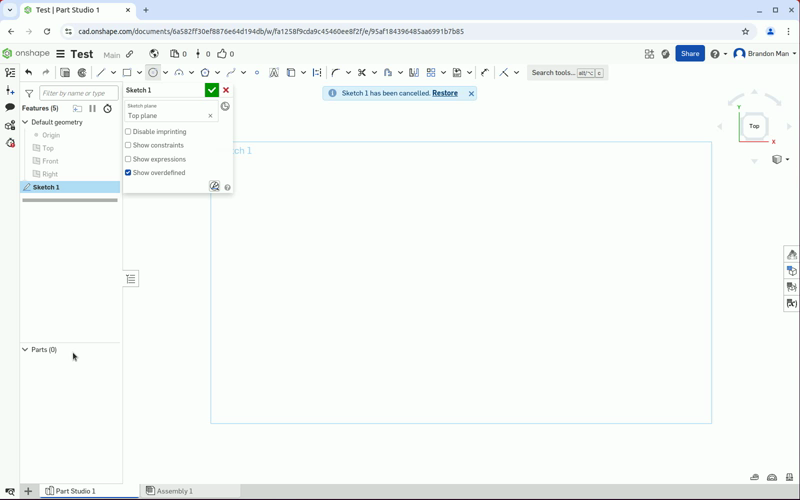
mouse_move(461, 282)
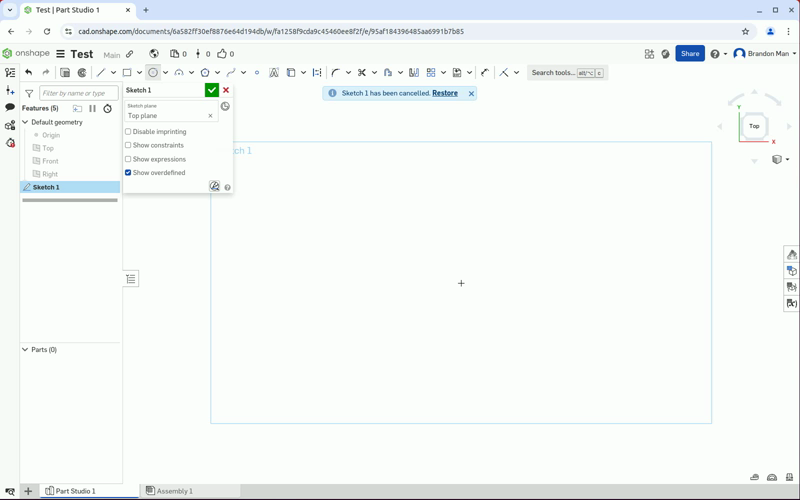
click(461, 282)
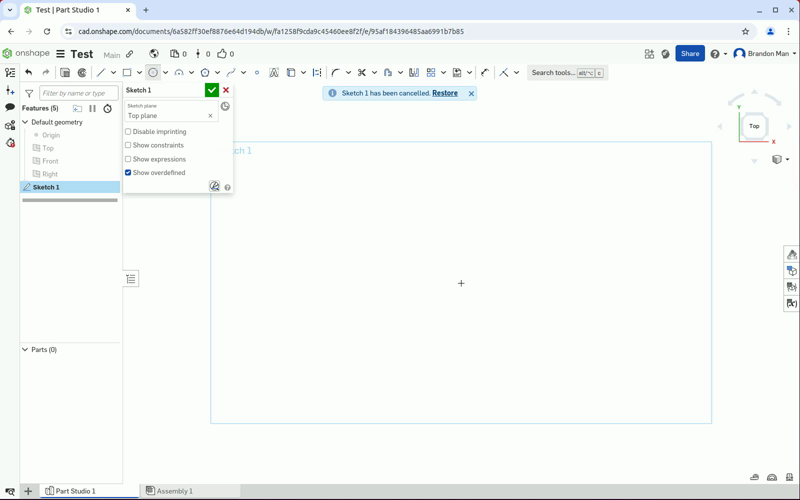
key_up(shift)
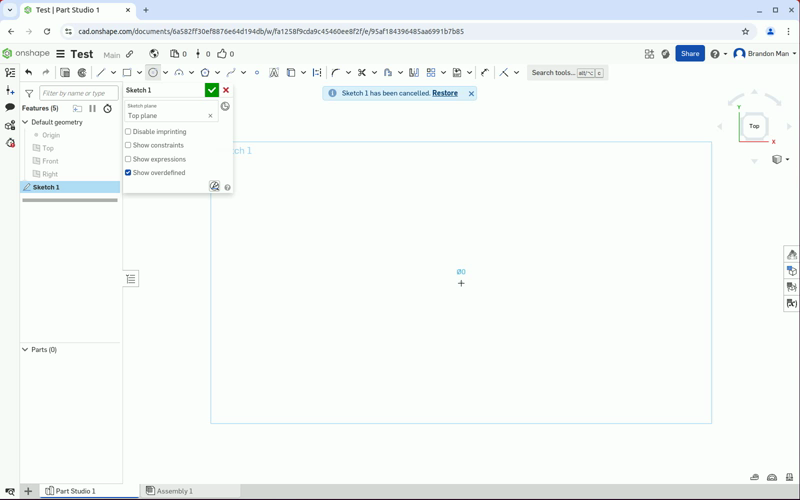
mouse_move(467, 282)
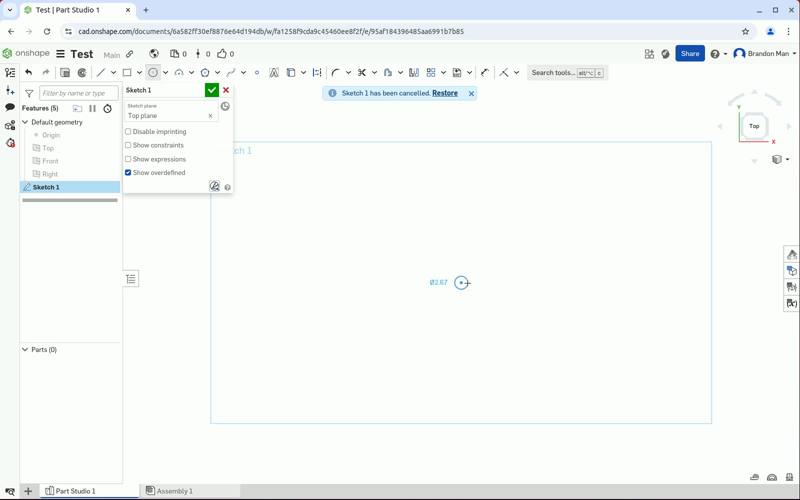
click(467, 282)
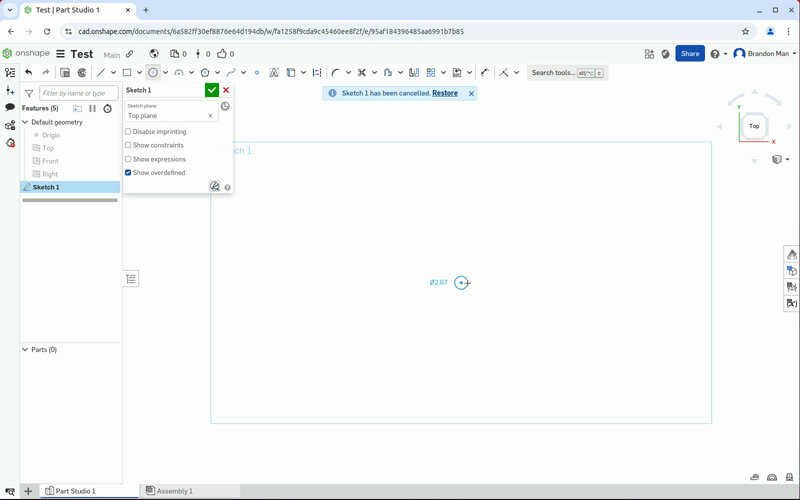
key(esc)
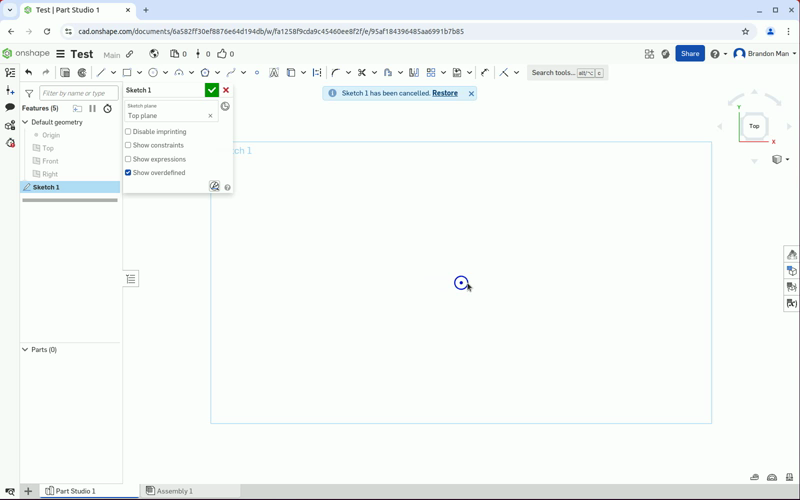
mouse_move(455, 283)
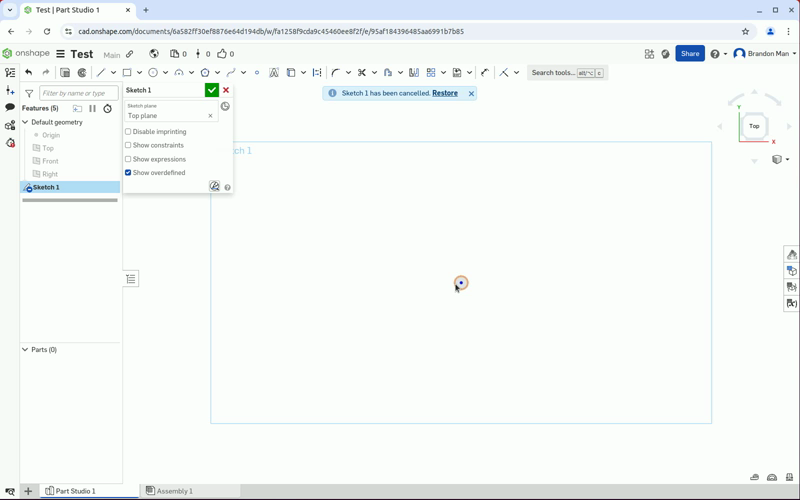
scroll(6)
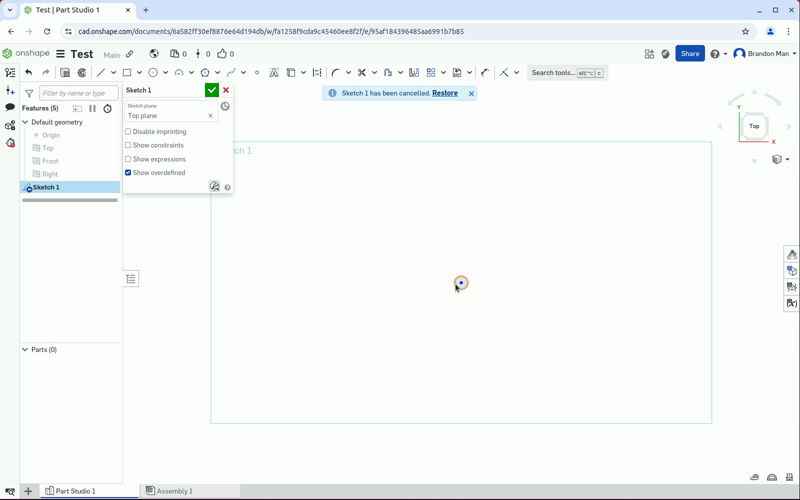
scroll(6)
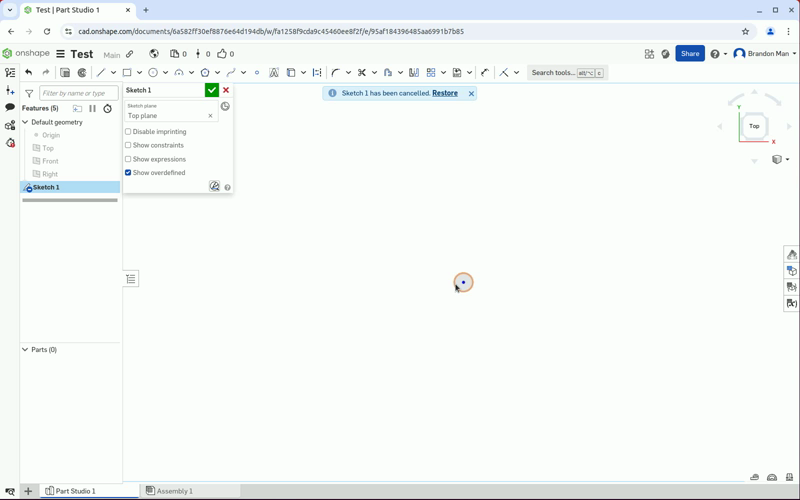
scroll(6)
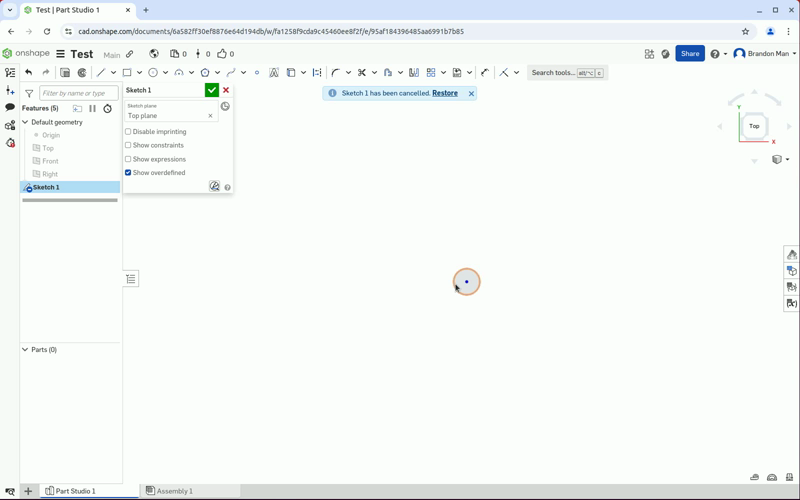
scroll(6)
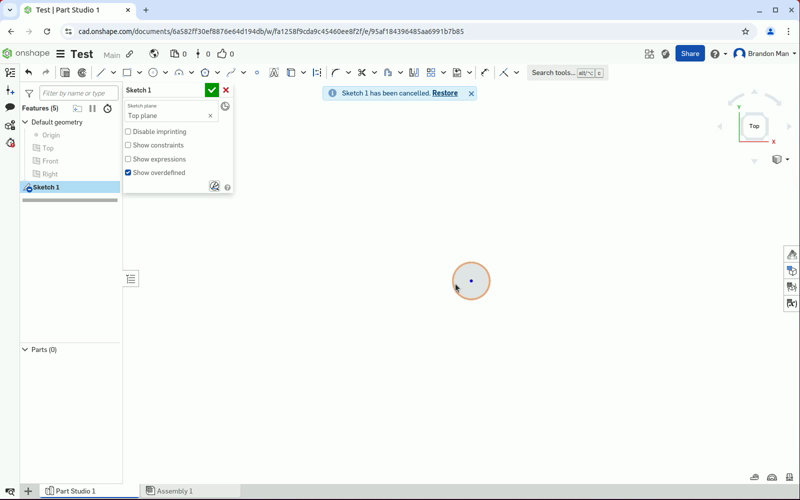
scroll(6)
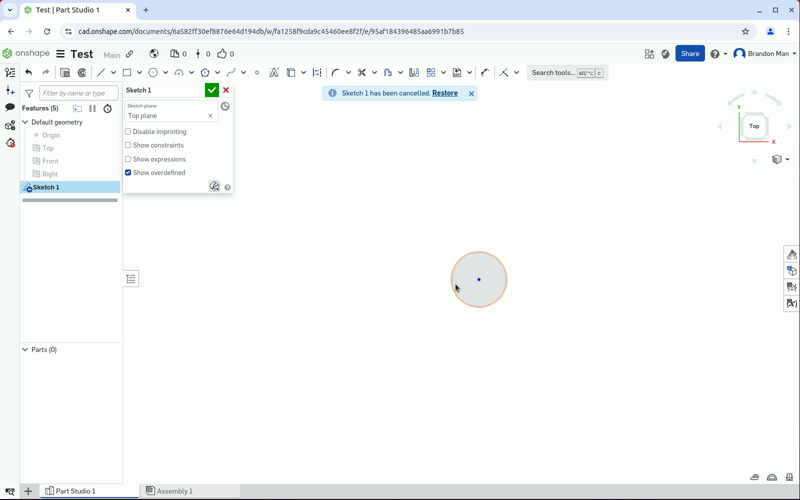
scroll(6)
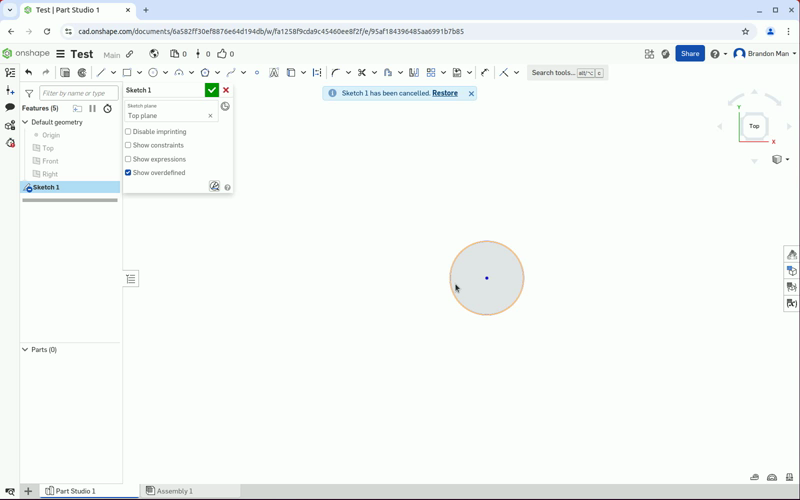
scroll(6)
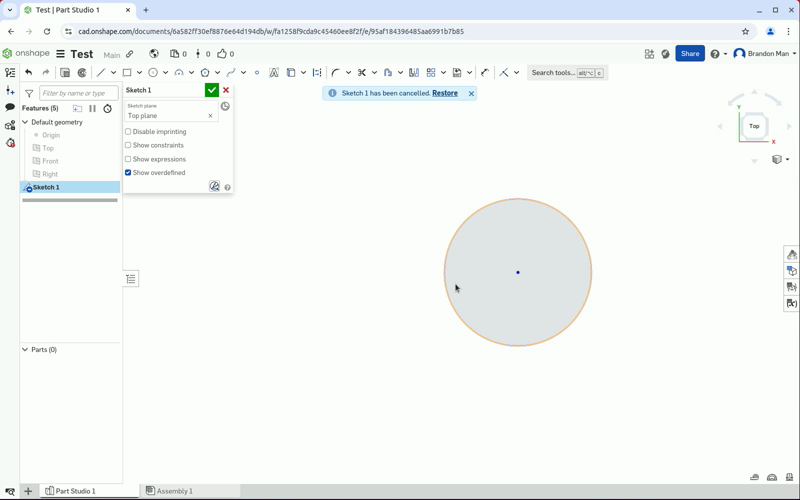
click(455, 283)
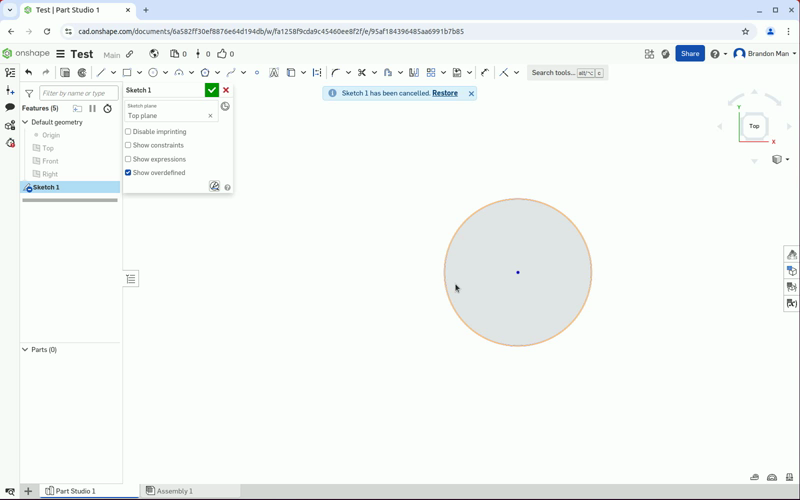
scroll(-6)
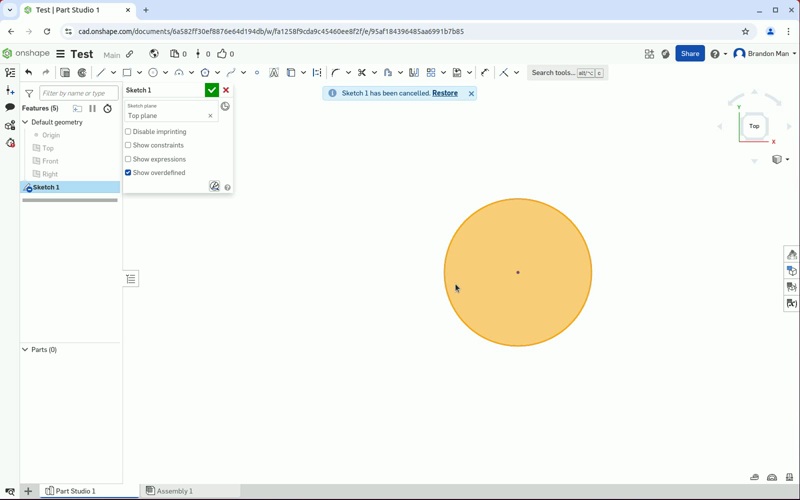
scroll(-6)
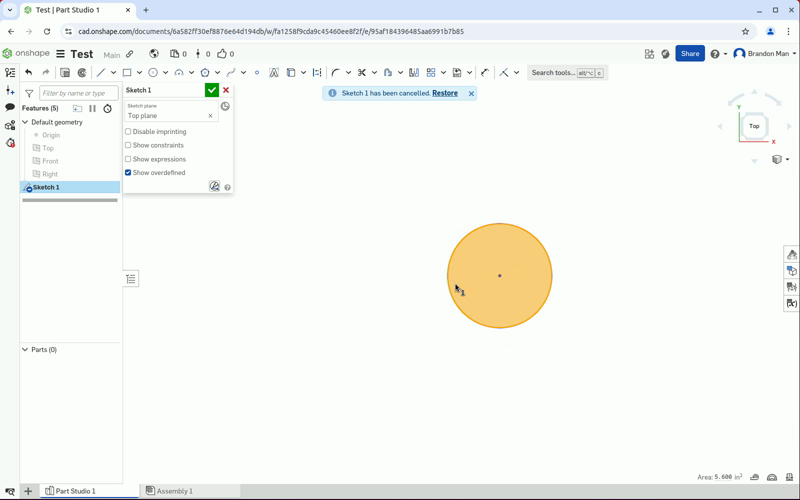
scroll(-6)
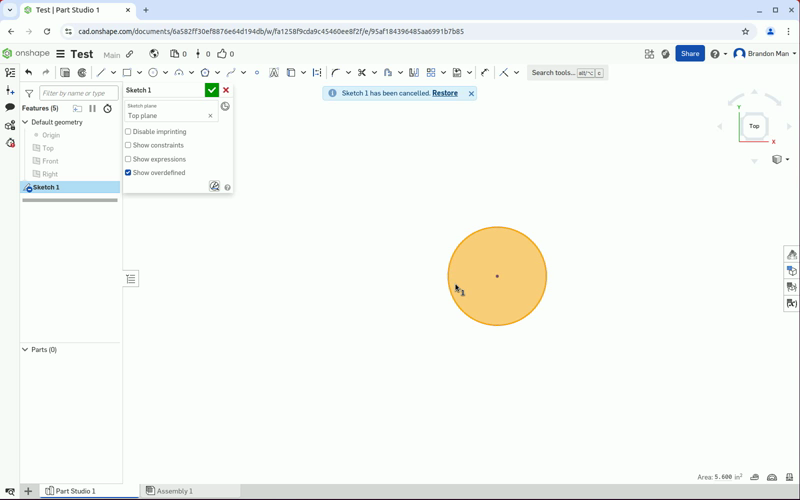
scroll(-6)
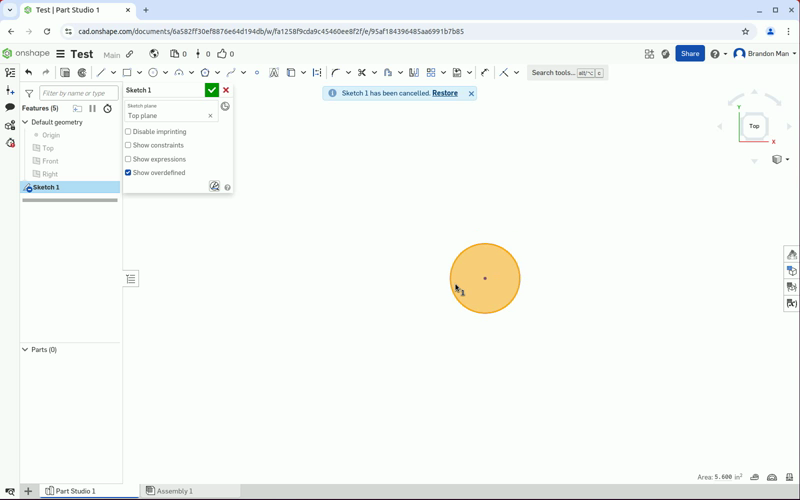
scroll(-6)
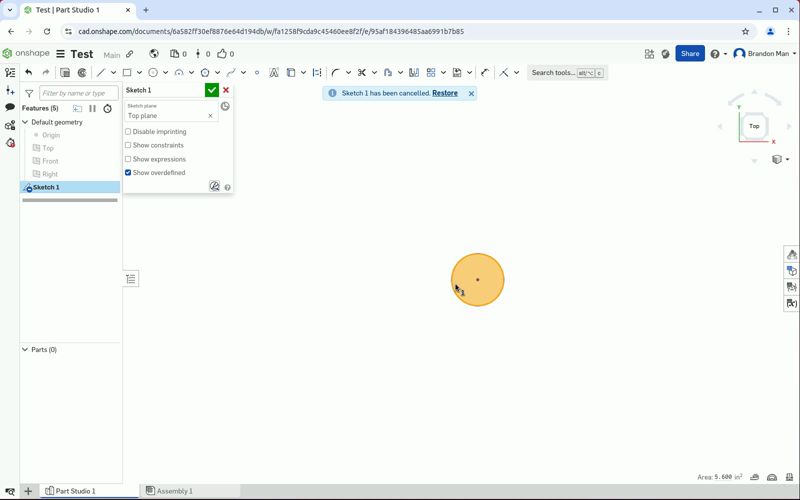
scroll(-6)
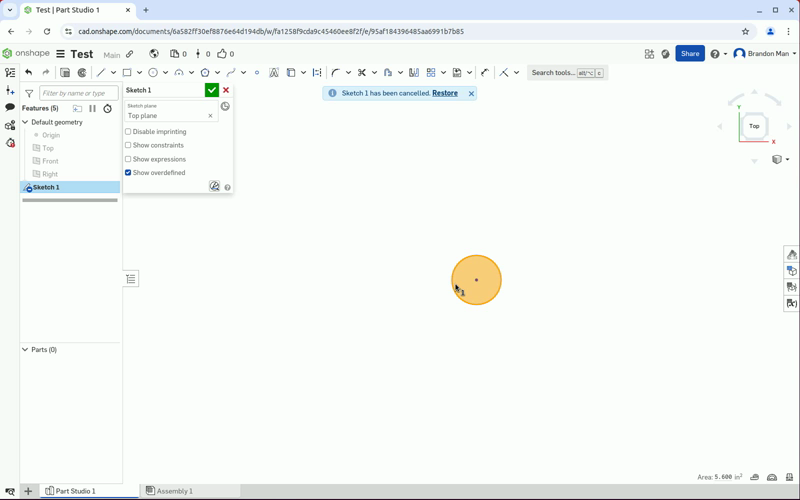
scroll(-6)
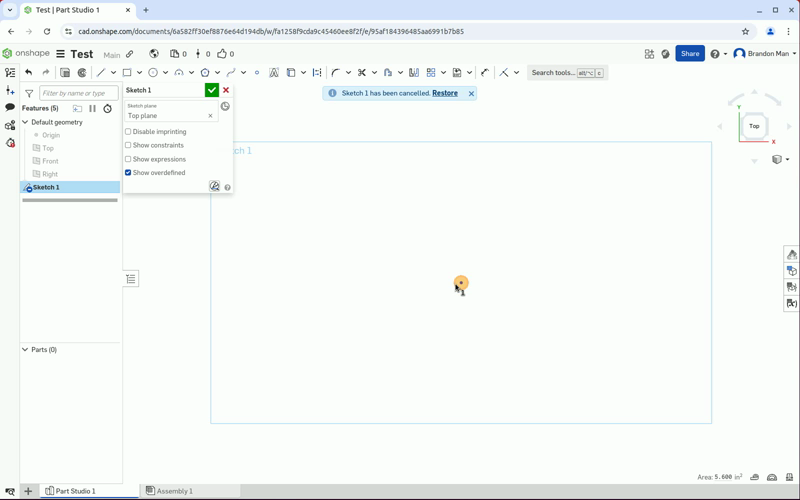
mouse_move(73, 352)
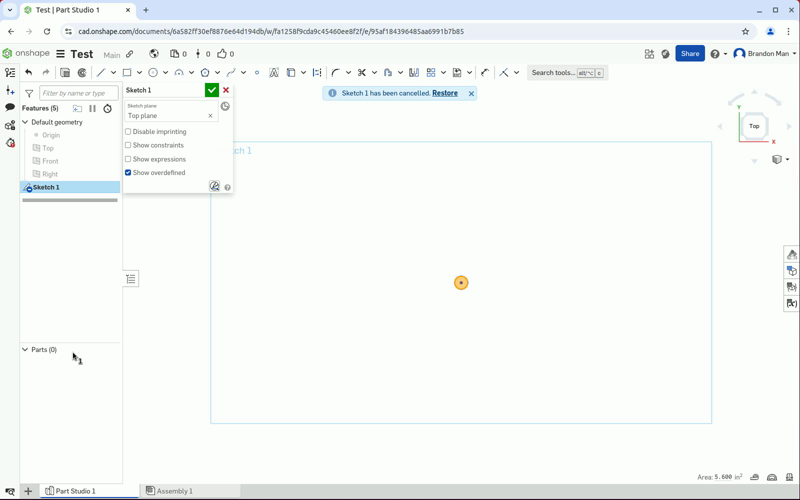
key(shift+y)
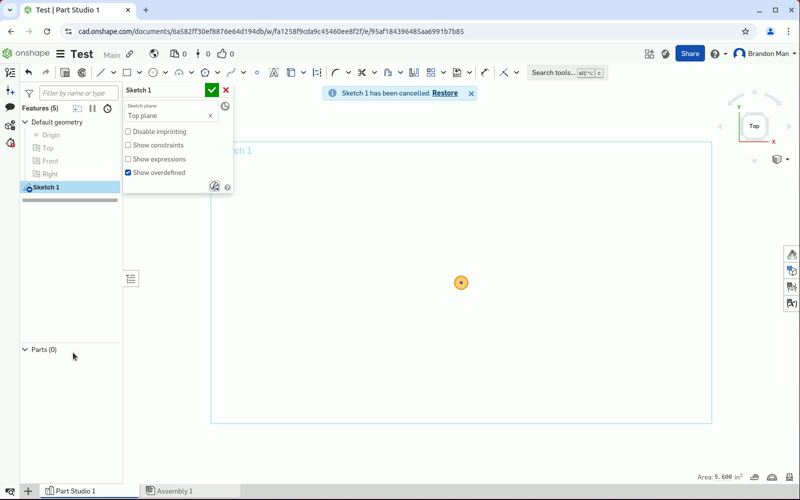
key(shift+e)
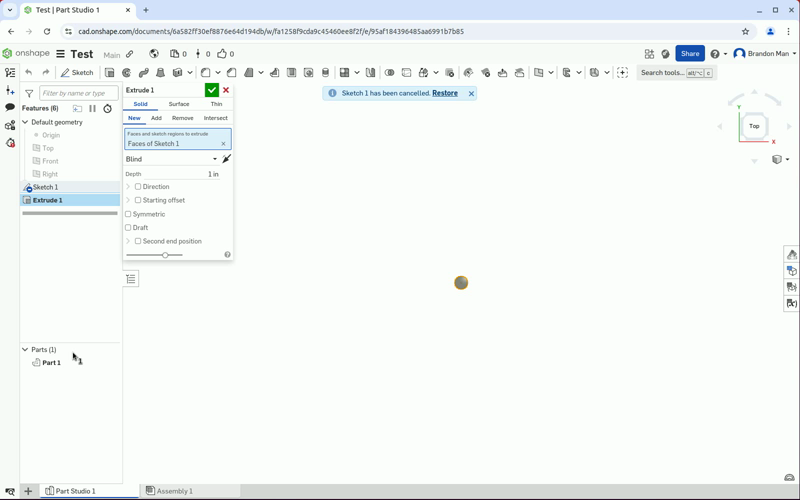
mouse_move(143, 106)
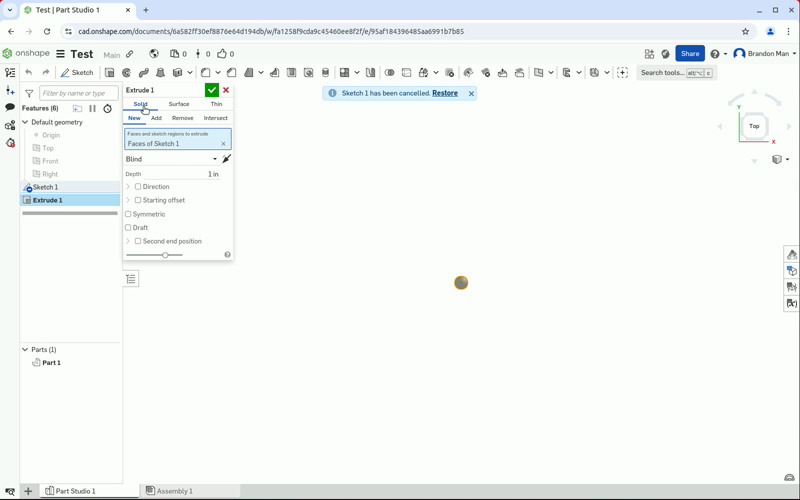
click(143, 106)
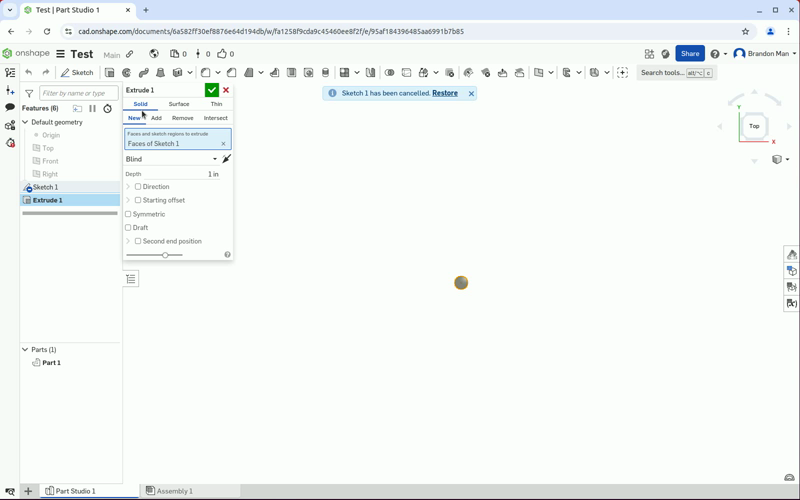
mouse_move(137, 120)
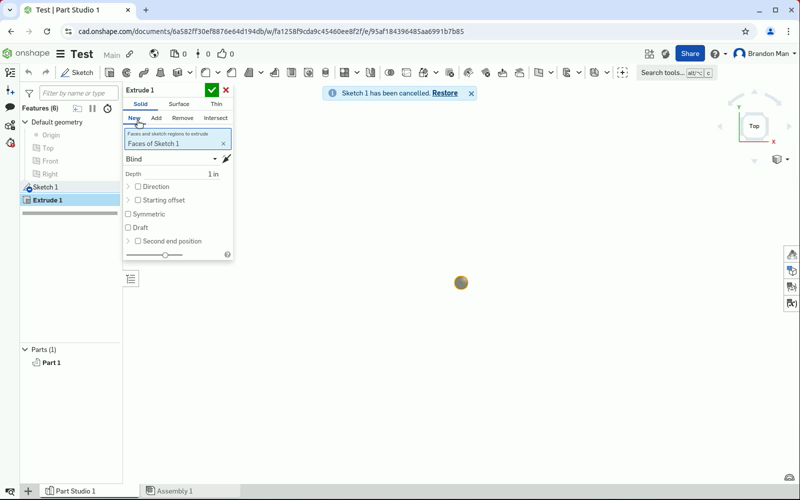
click(137, 120)
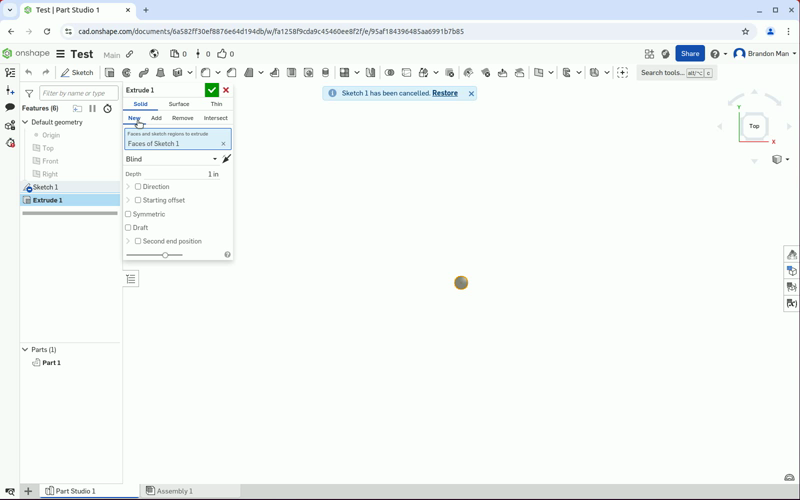
key(tab, 4)
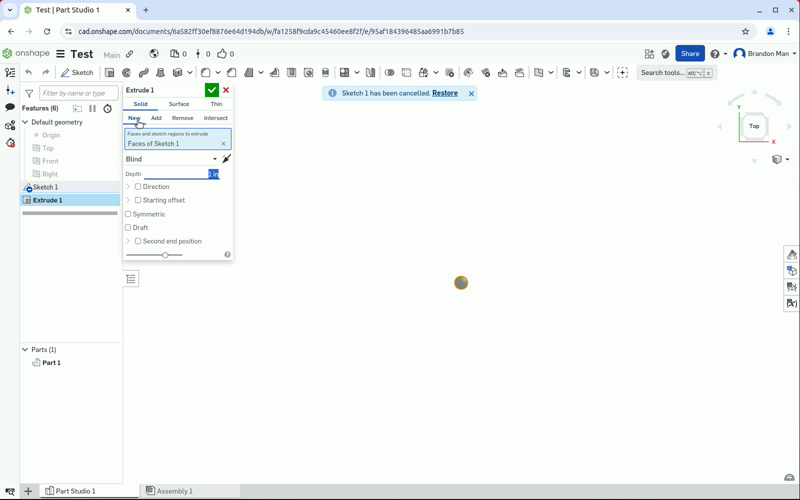
text(23.108)
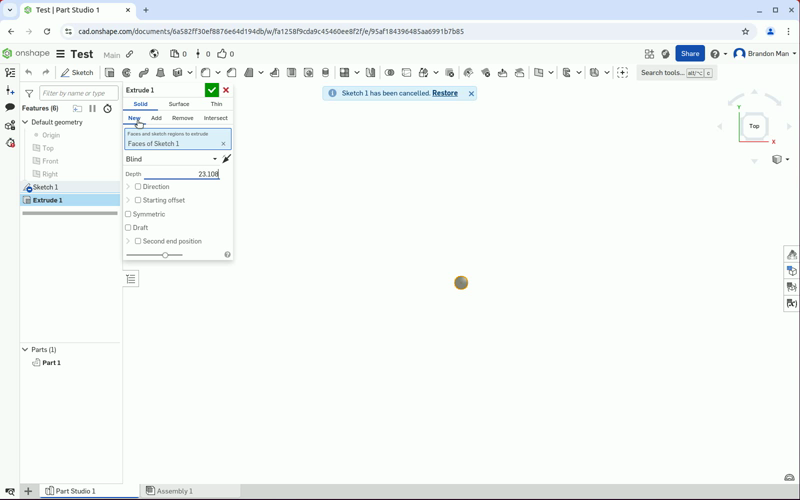
key(enter)
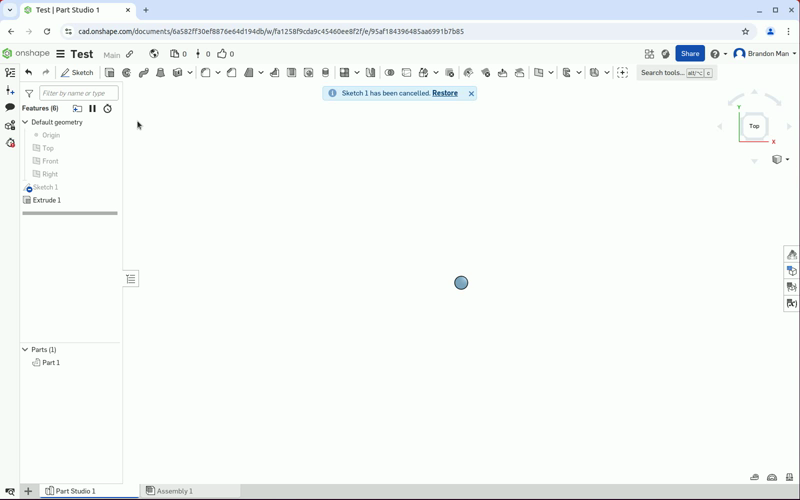
key(shift+h)
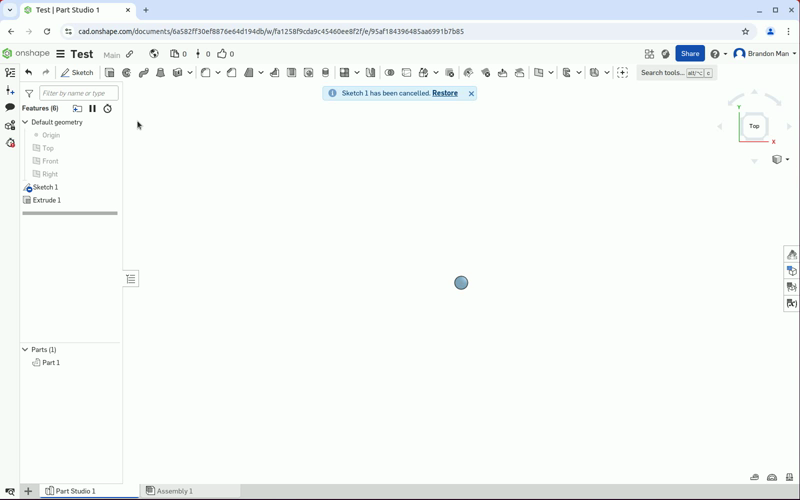
key(shift+h)
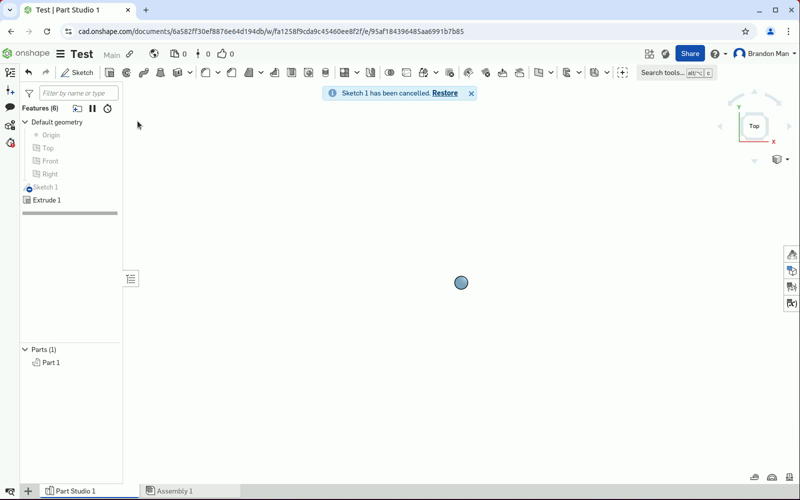
mouse_move(73, 189)
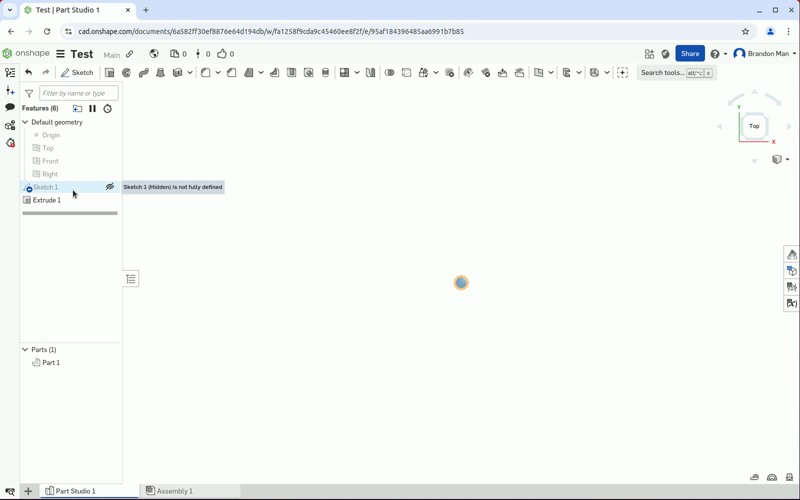
click(73, 189)
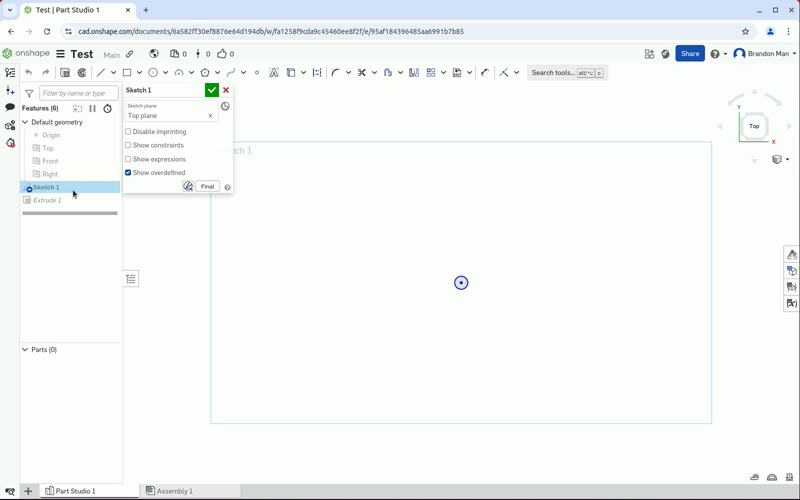
mouse_move(229, 92)
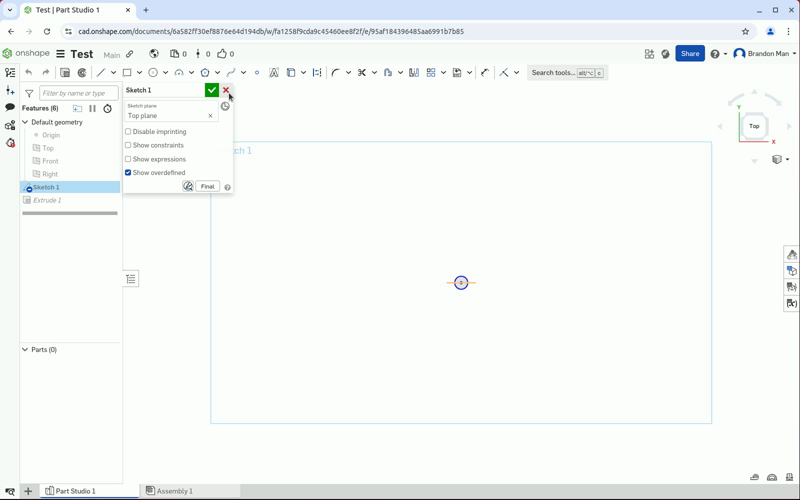
click(229, 92)
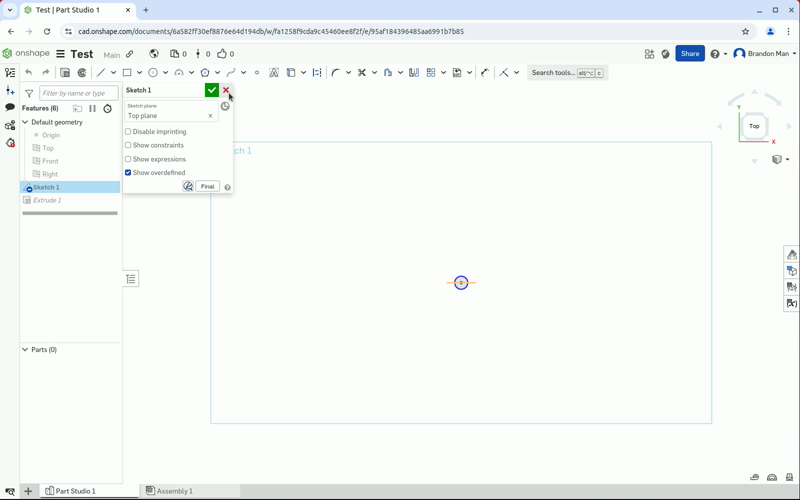
key(shift+s)
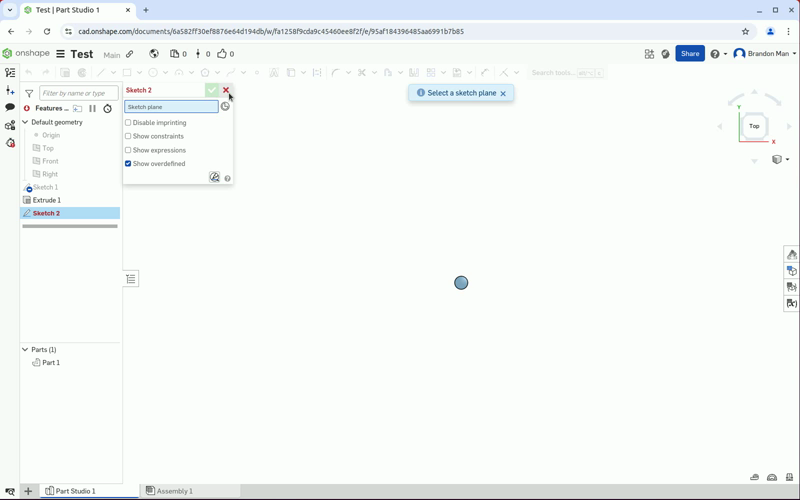
mouse_move(73, 150)
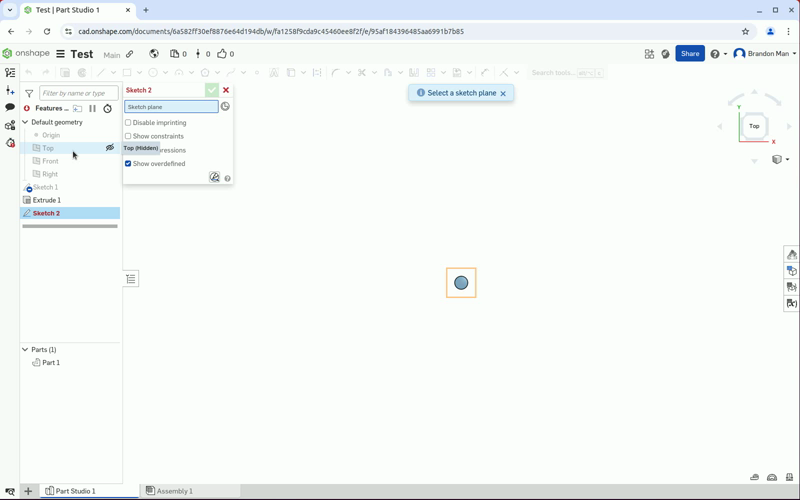
click(73, 150)
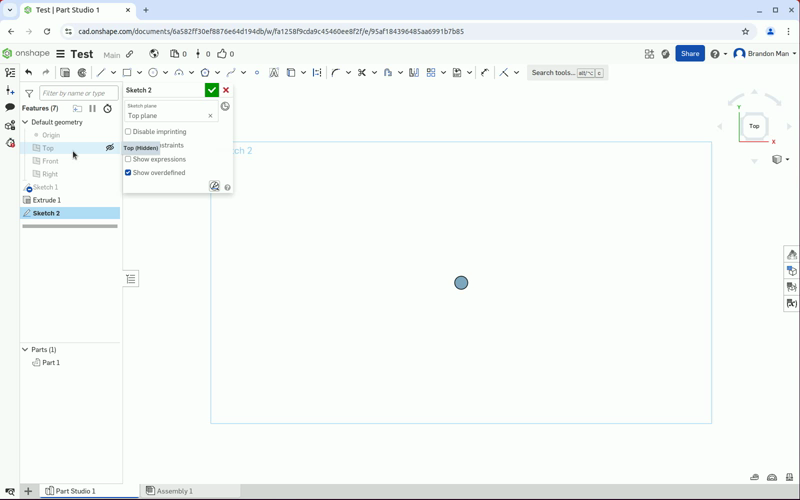
mouse_move(73, 352)
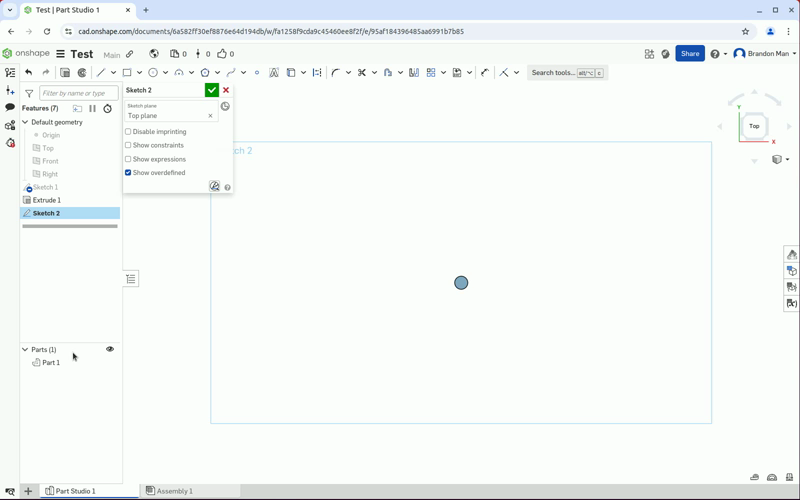
key(y)
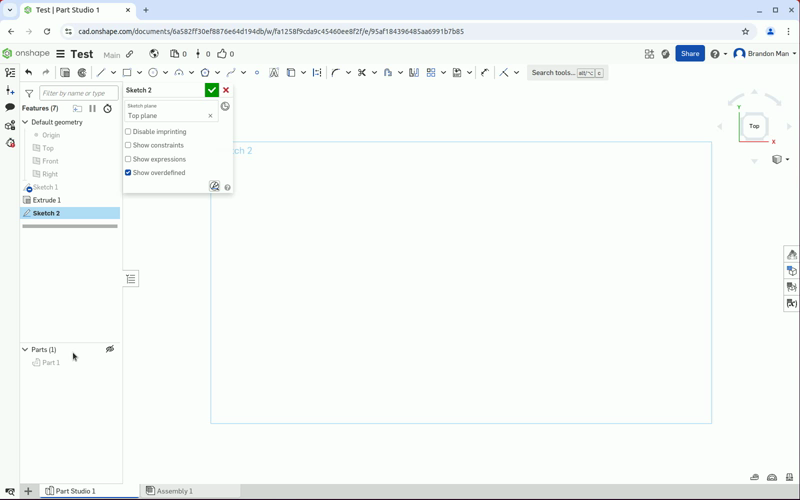
key(c)
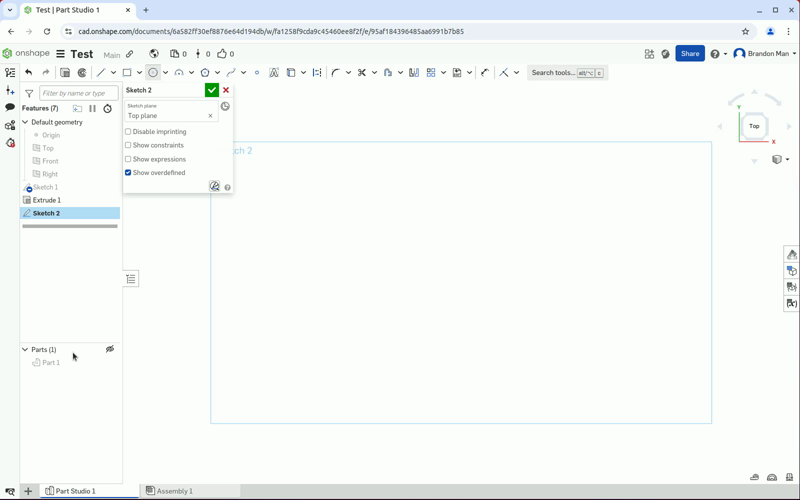
key_down(shift)
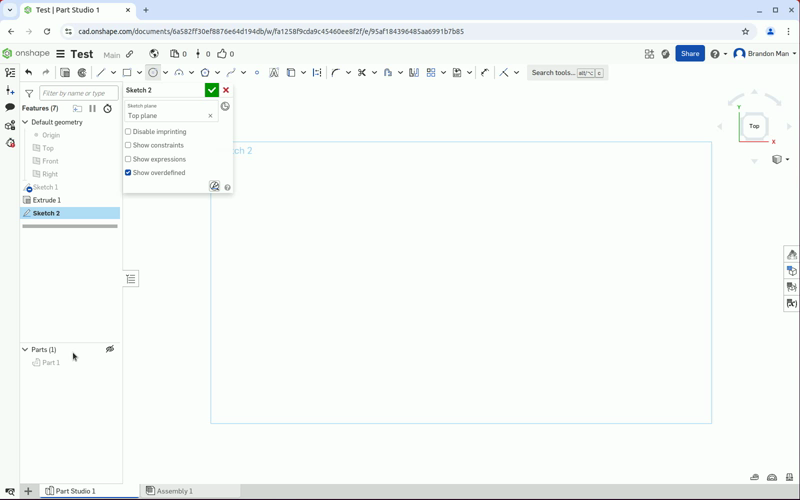
mouse_move(461, 282)
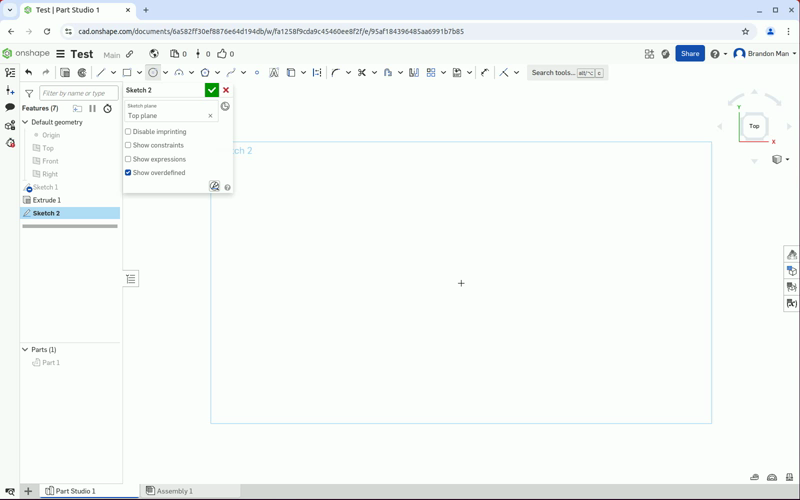
click(461, 282)
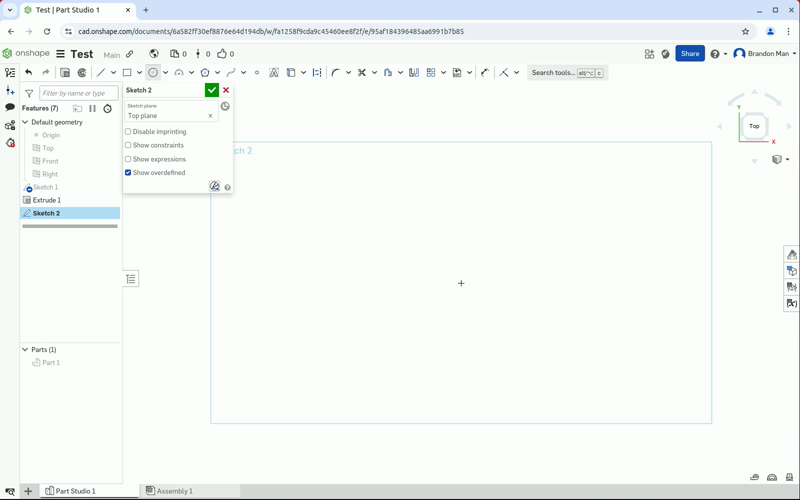
key_up(shift)
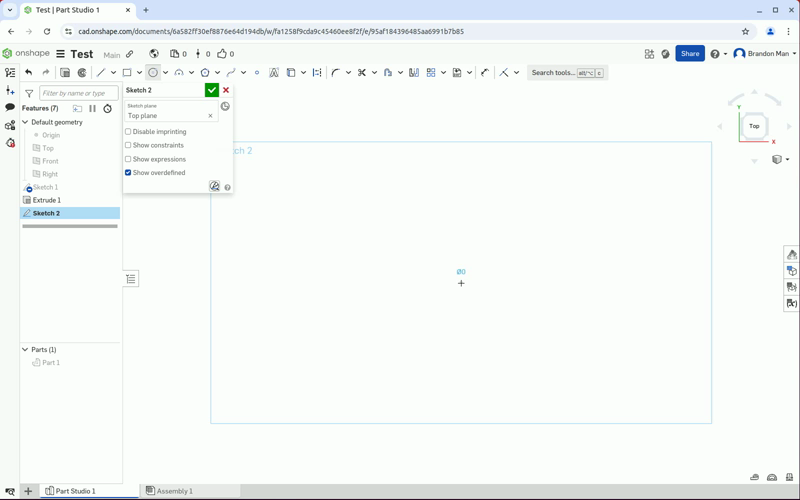
mouse_move(491, 282)
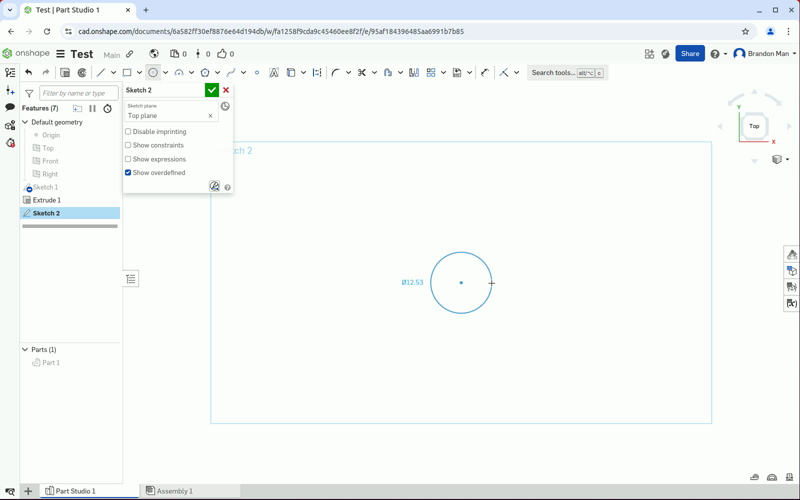
click(491, 282)
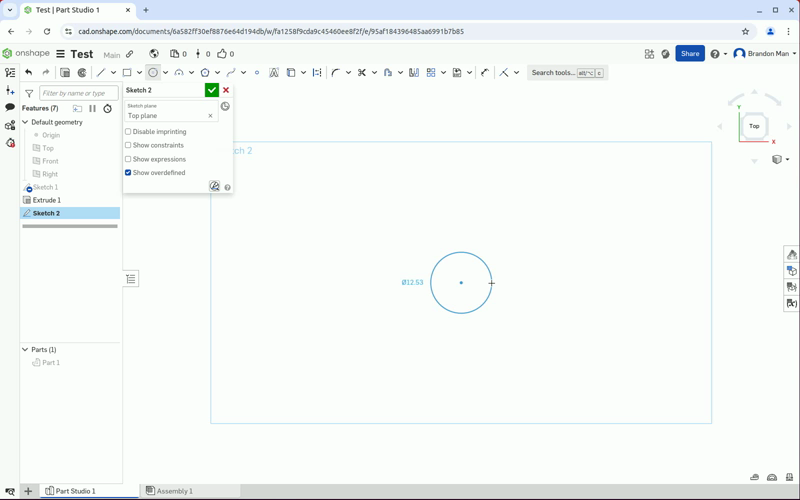
key(esc)
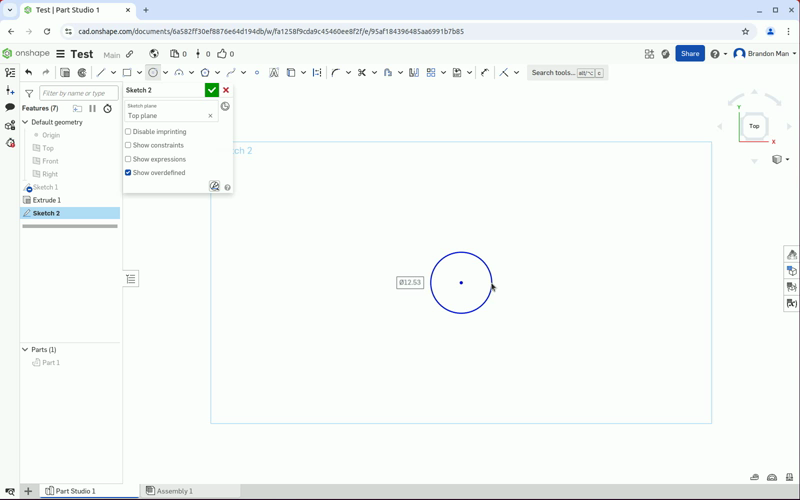
mouse_move(447, 286)
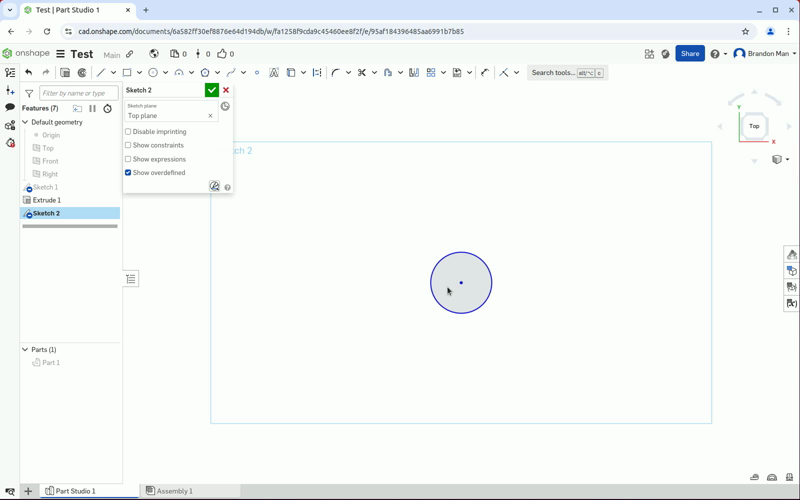
click(447, 286)
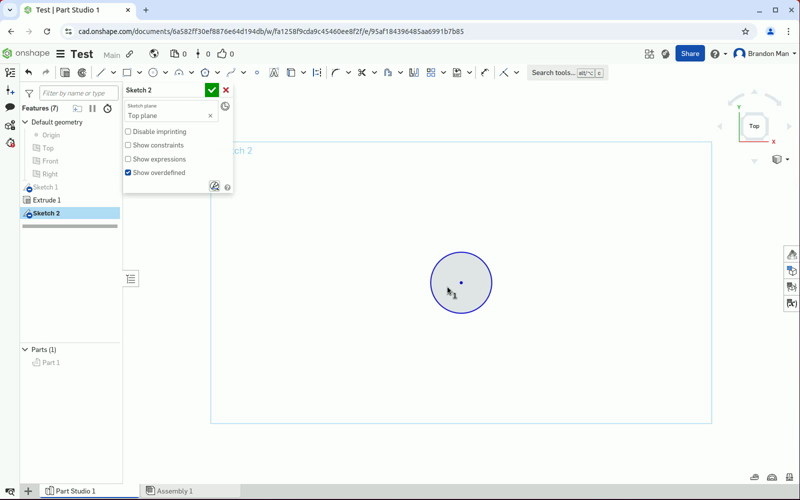
mouse_move(73, 352)
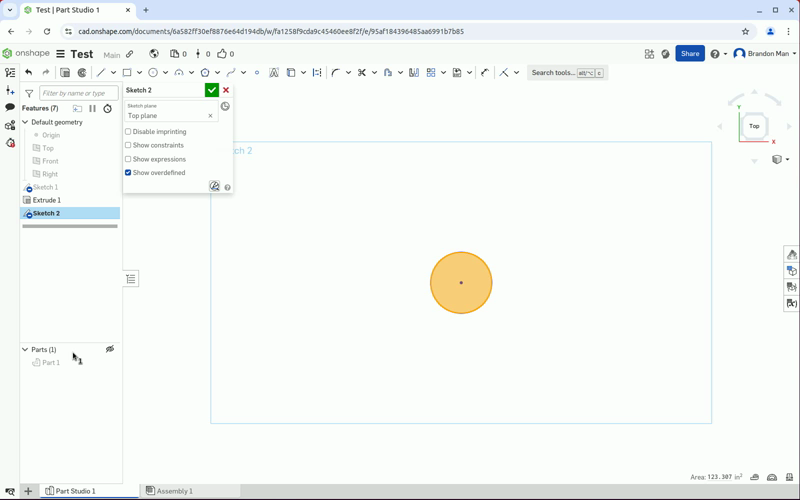
key(shift+y)
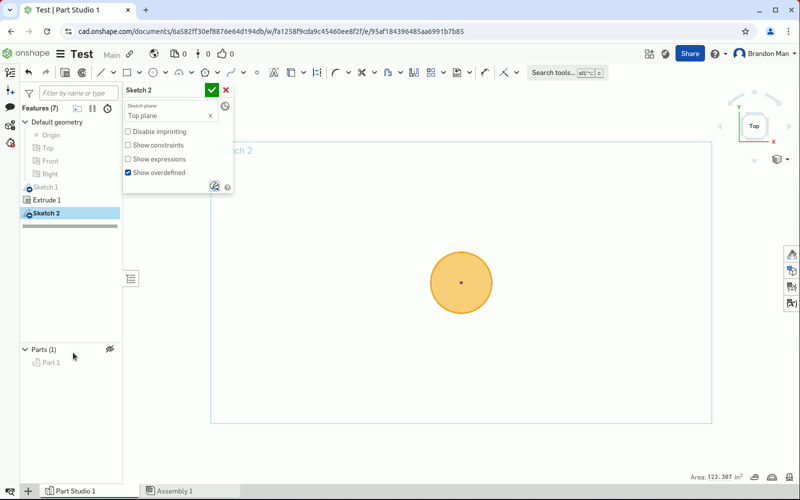
key(shift+e)
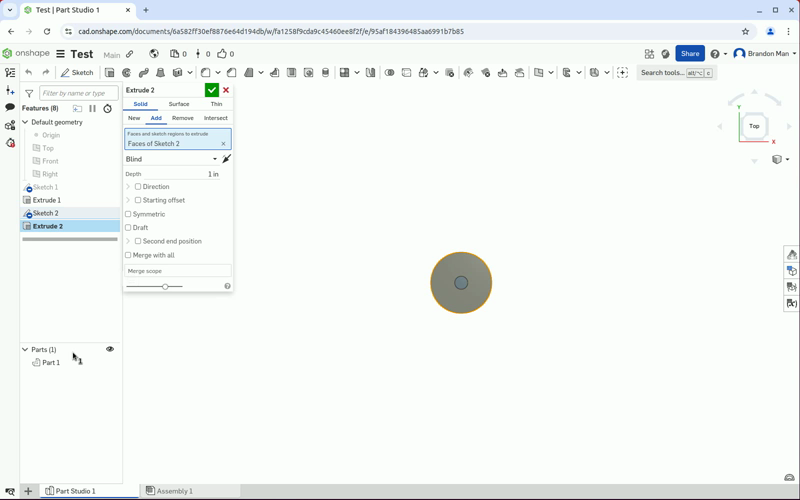
mouse_move(143, 106)
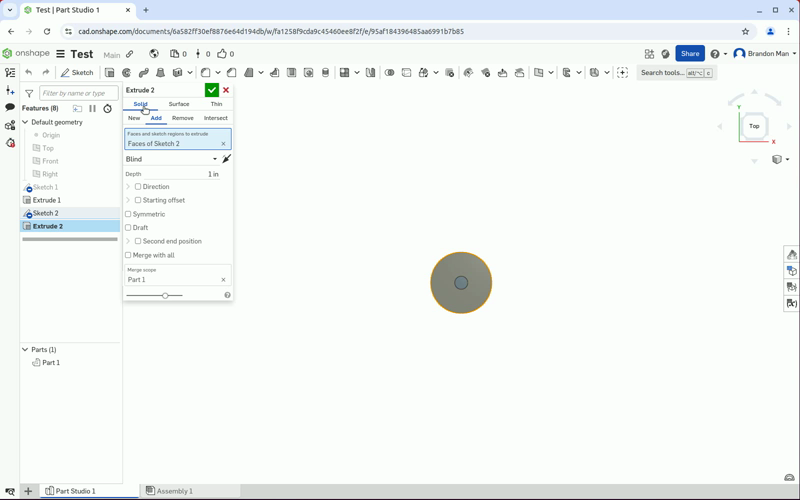
click(143, 106)
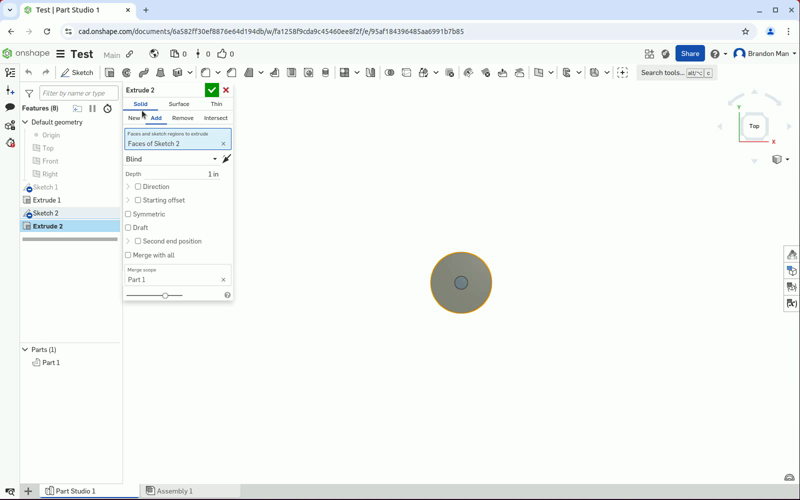
mouse_move(137, 120)
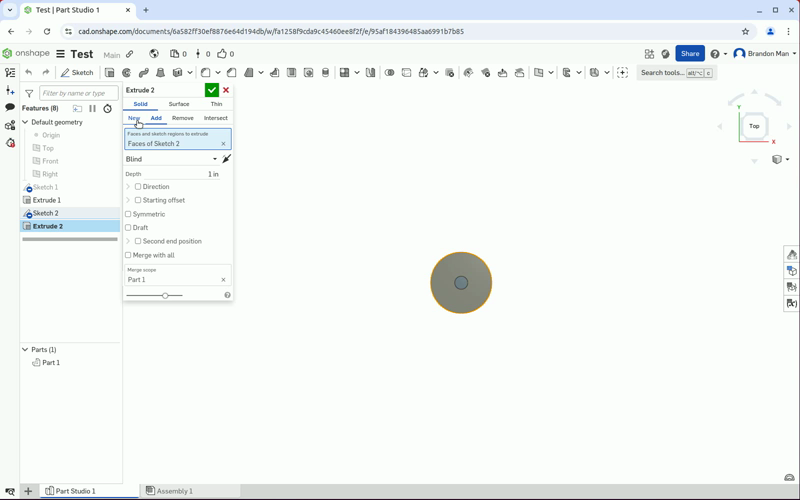
click(137, 120)
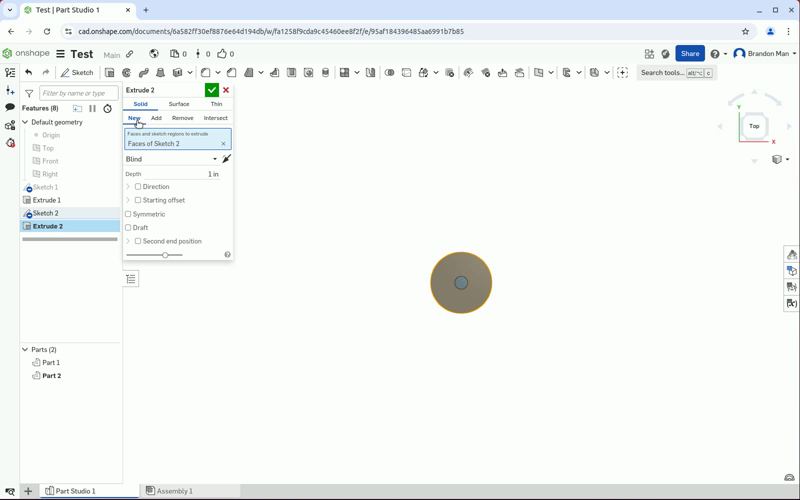
key(tab, 4)
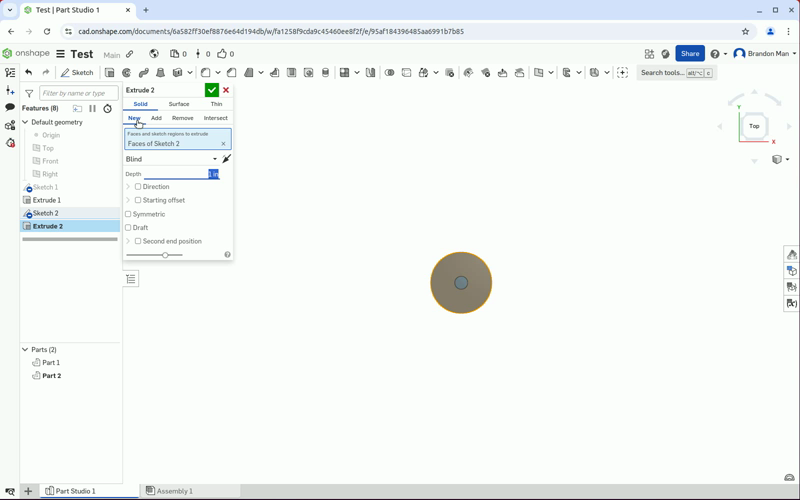
text(2.166)
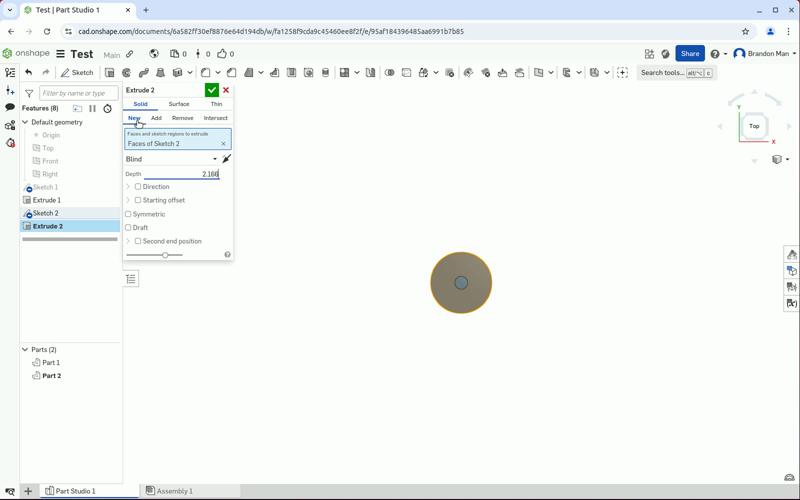
key(enter)
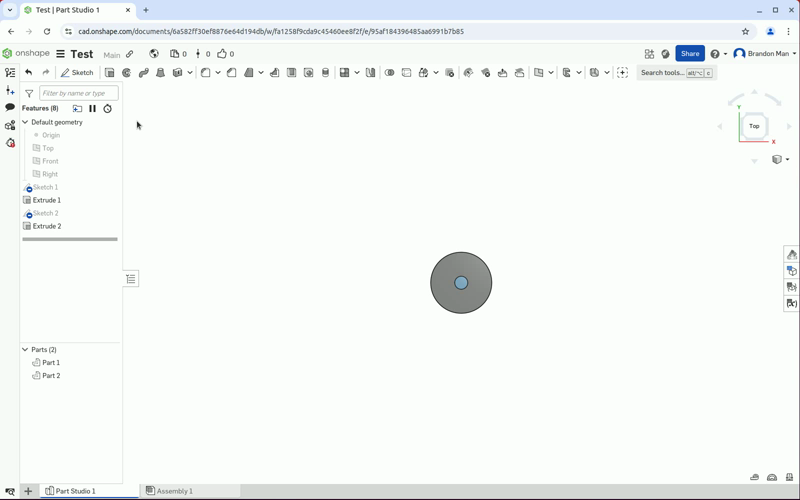
key(shift+h)
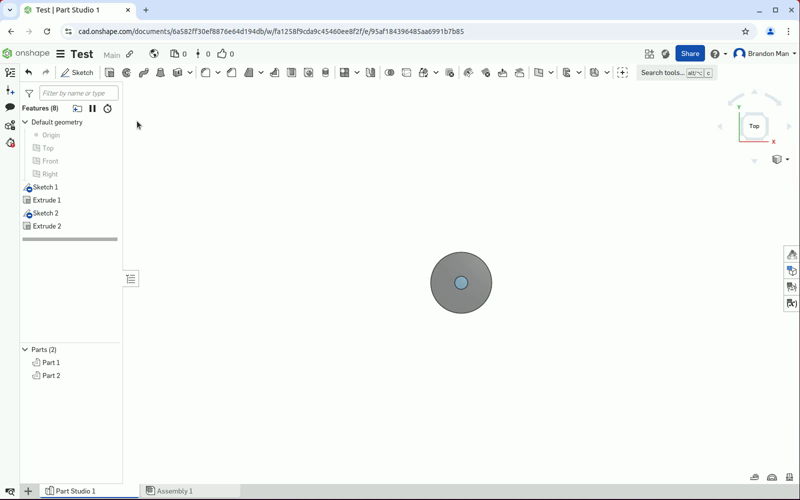
key(shift+h)
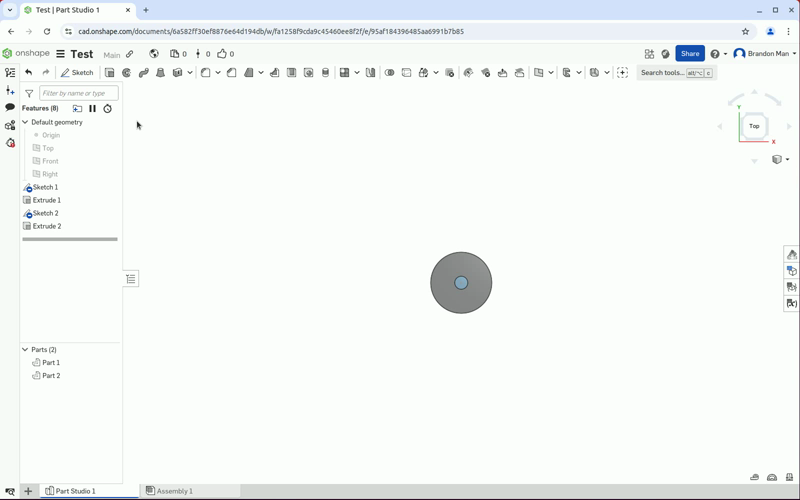
key(shift+7)
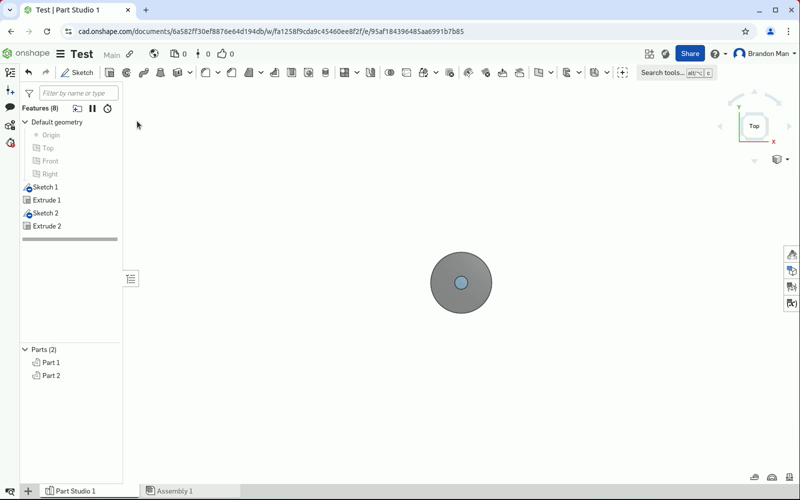
key(up, 3)
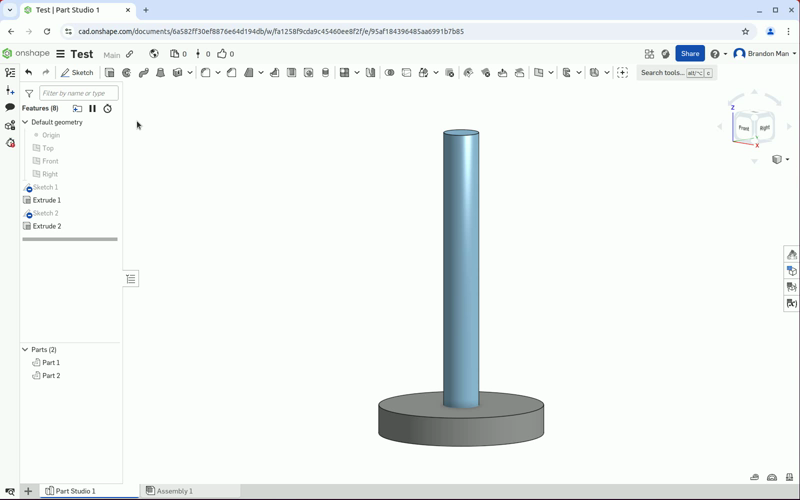
key(left, 3)
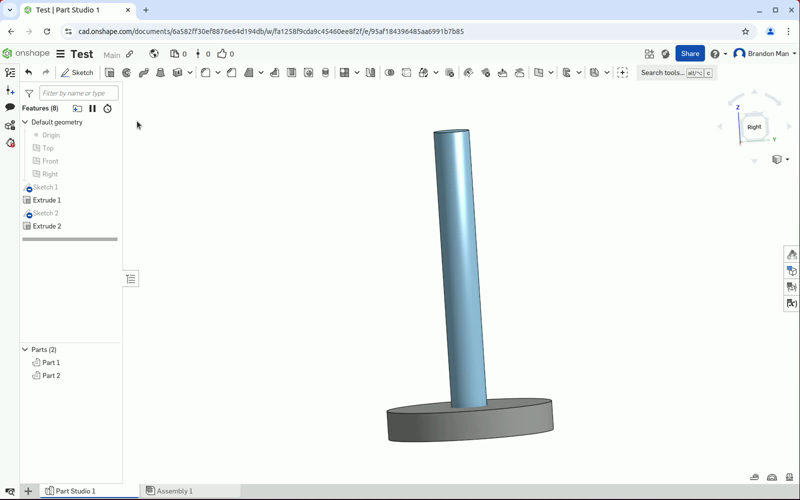
key(right, 3)
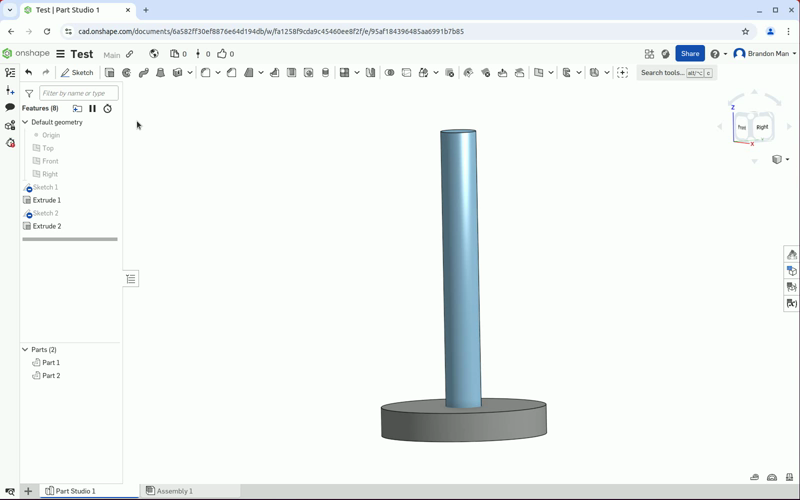
key(down, 3)
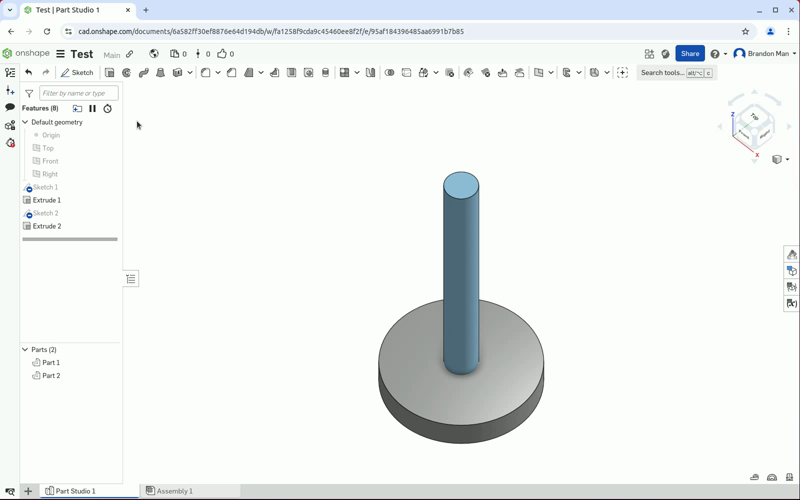
mouse_move(73, 189)
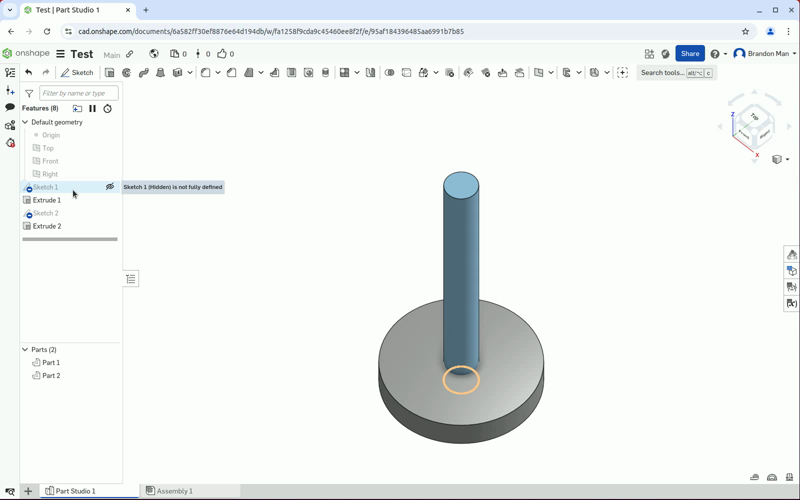
click(73, 189)